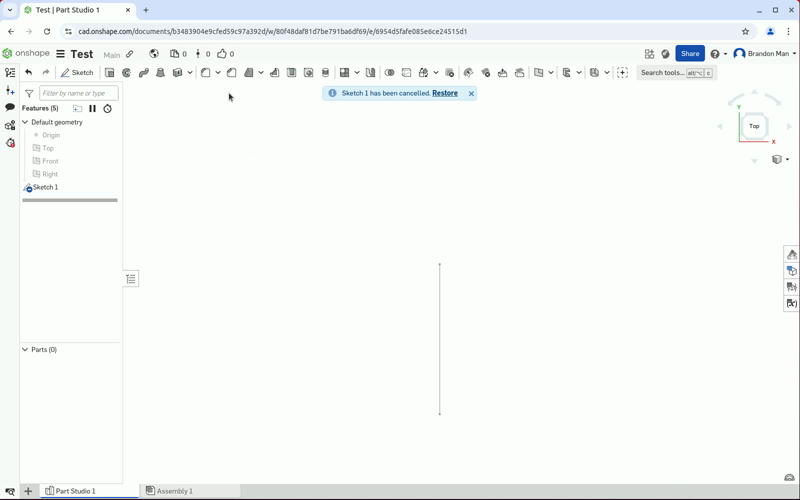
key(shift+h)
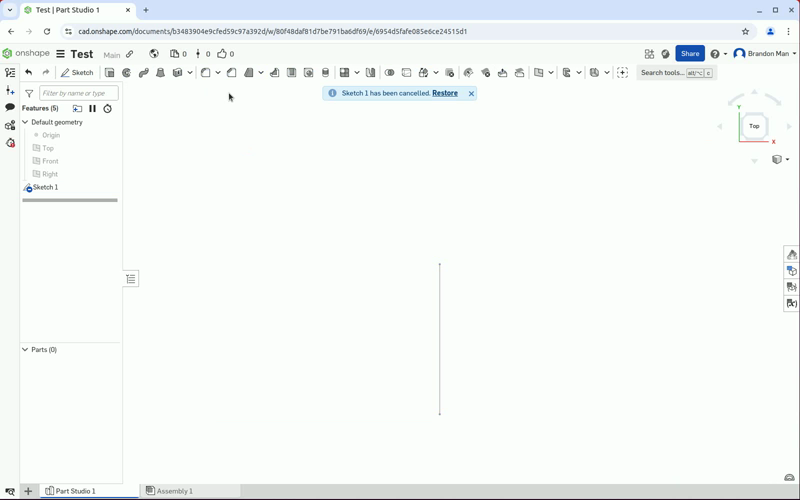
key(shift+s)
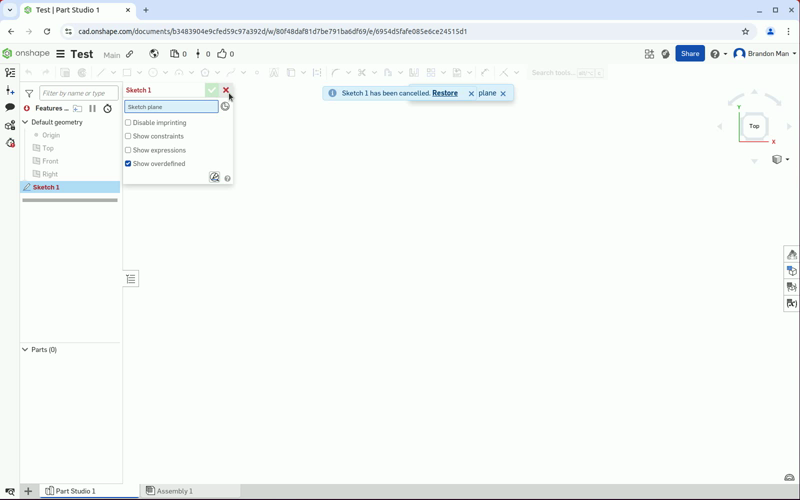
mouse_move(73, 150)
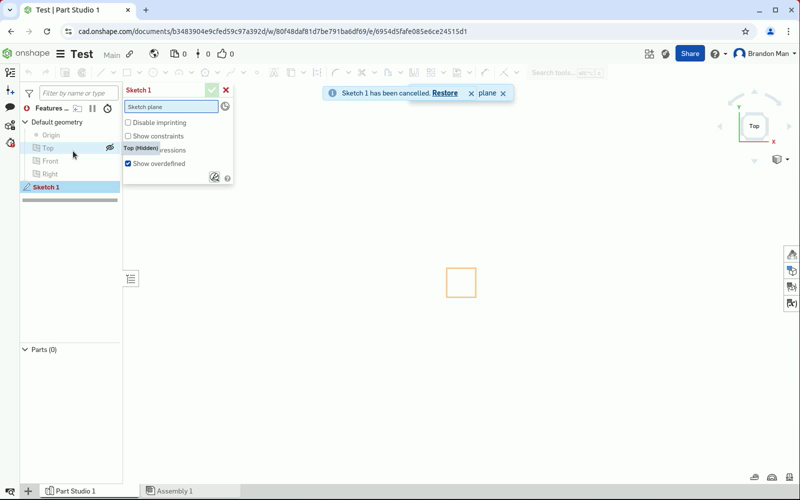
click(73, 150)
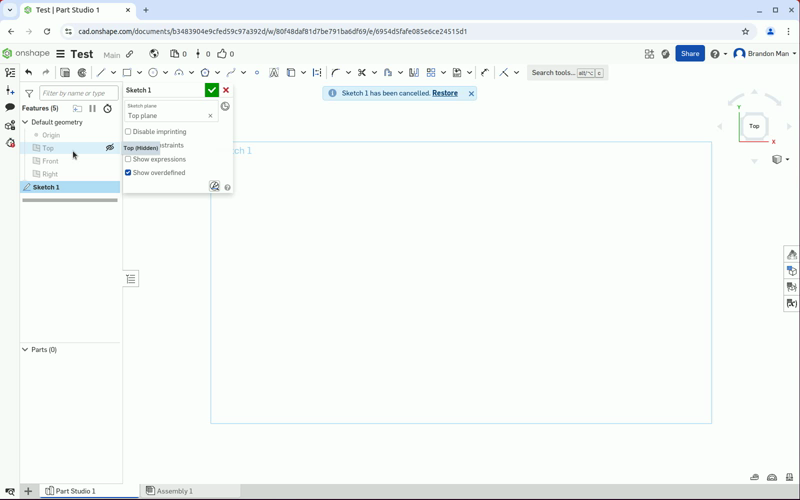
mouse_move(73, 352)
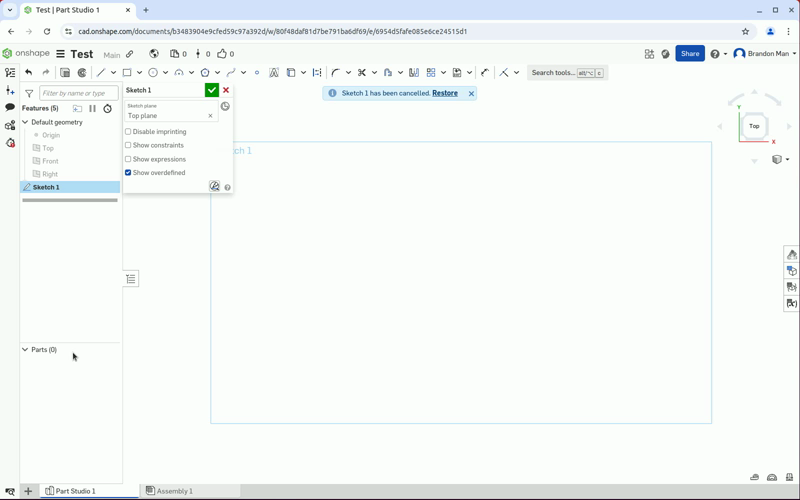
key(y)
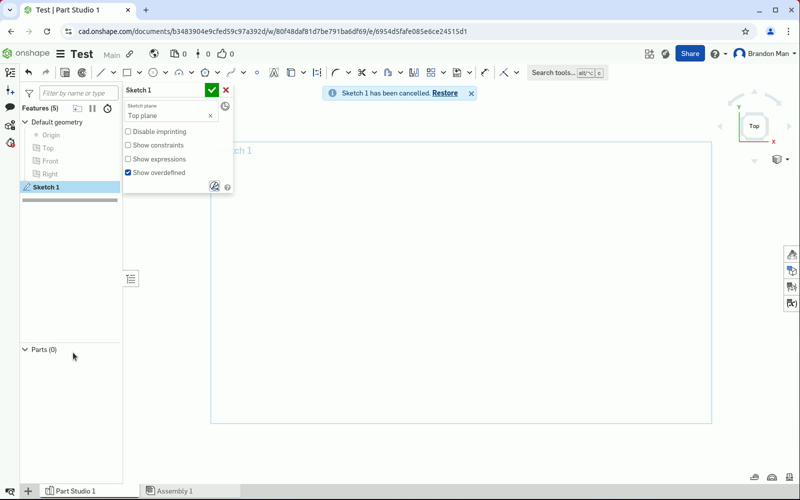
key(c)
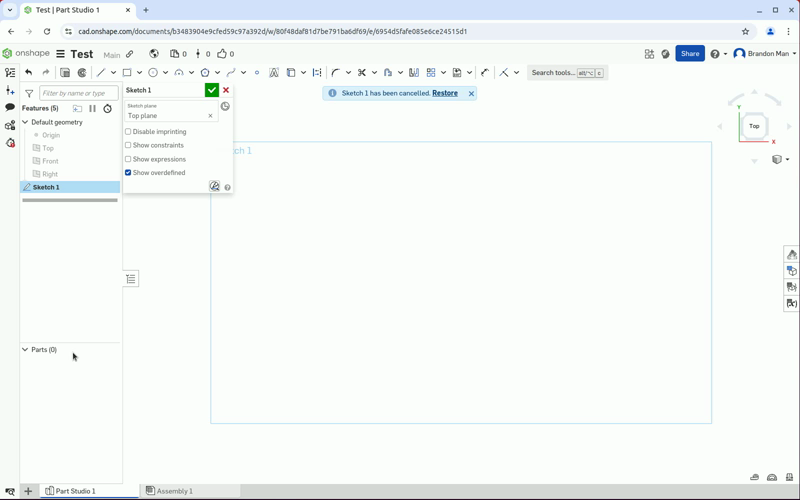
key_down(shift)
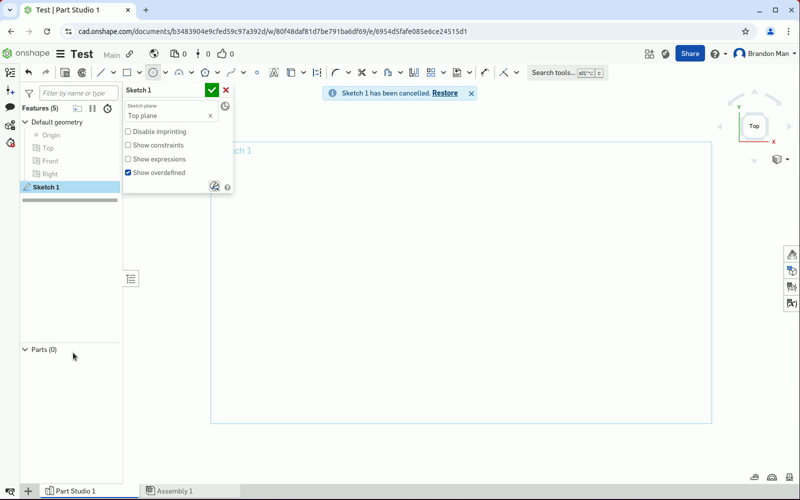
mouse_move(460, 282)
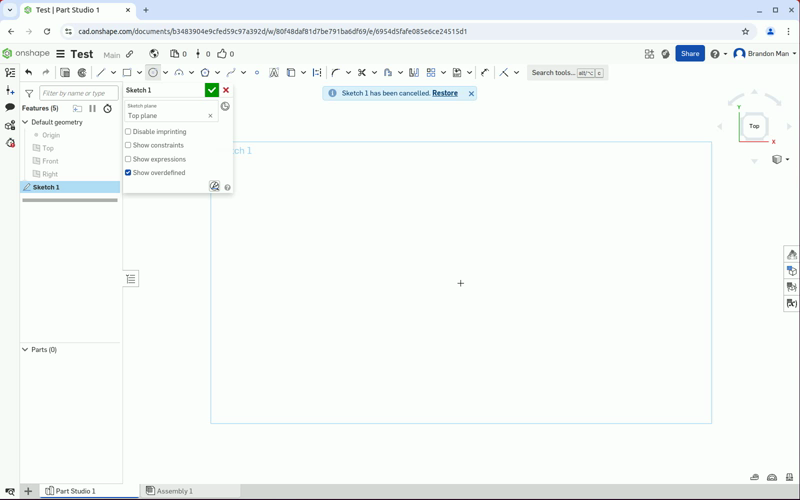
click(460, 282)
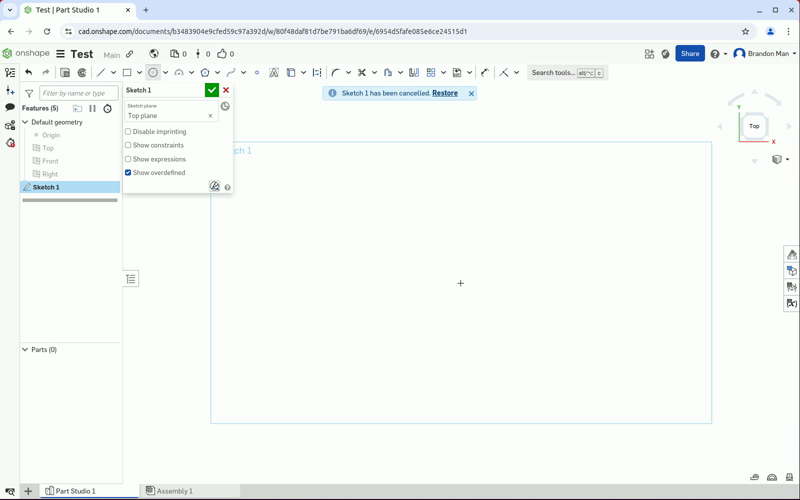
key_up(shift)
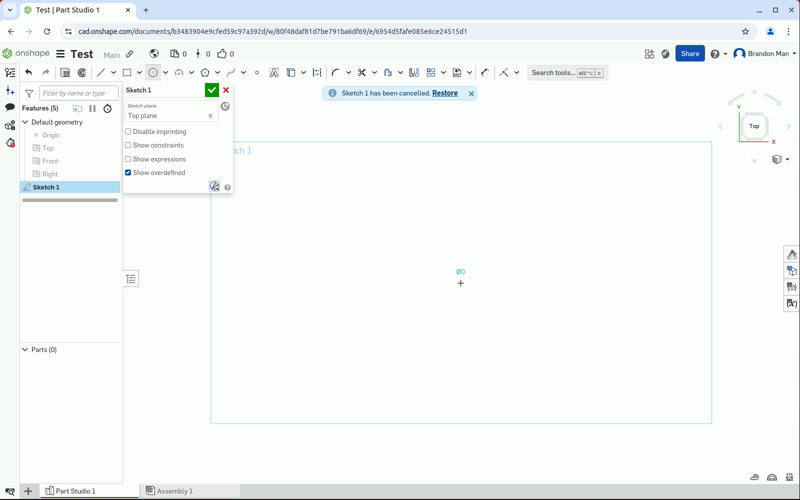
mouse_move(533, 282)
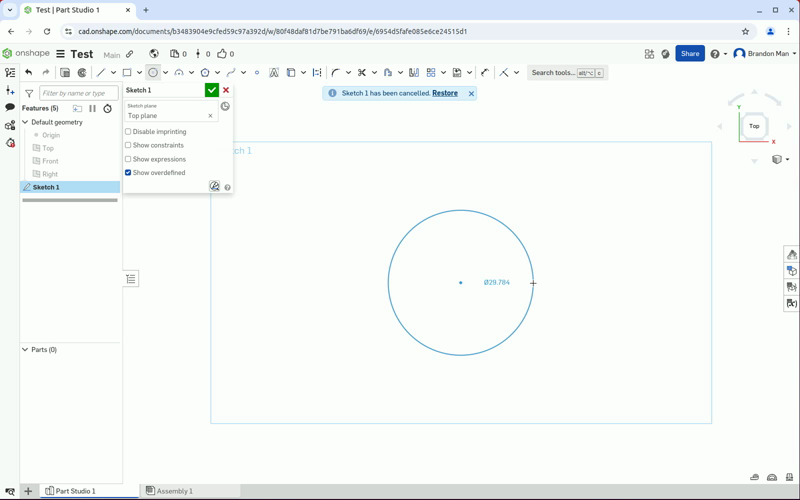
click(533, 282)
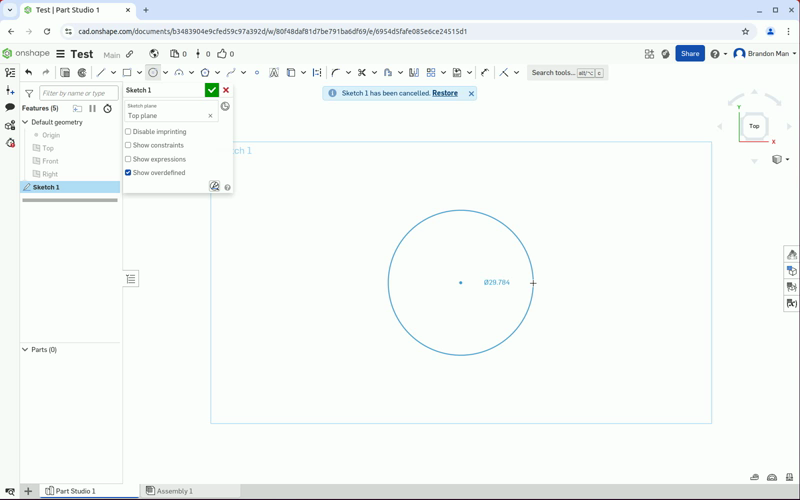
key(esc)
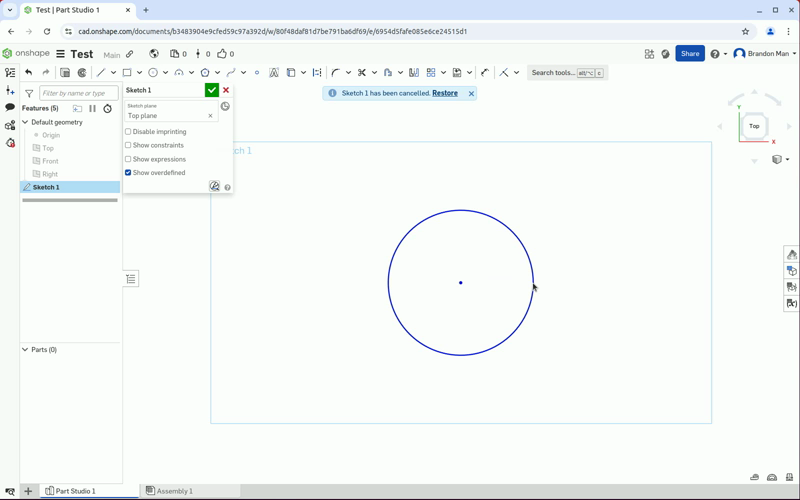
mouse_move(510, 314)
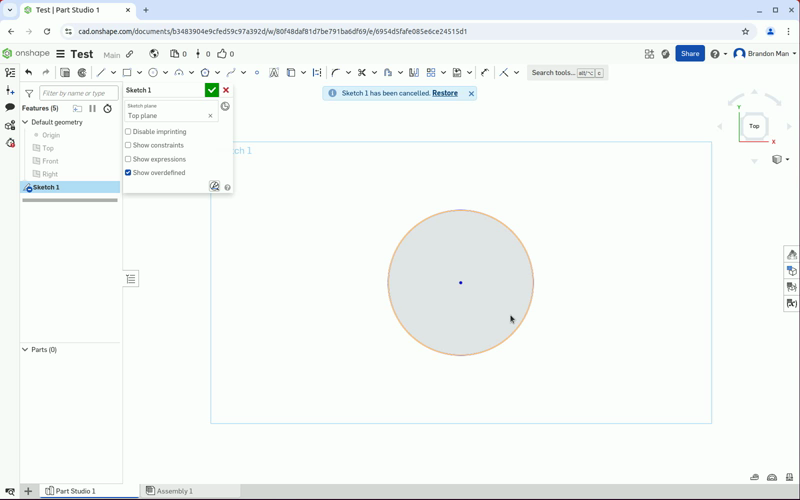
click(510, 314)
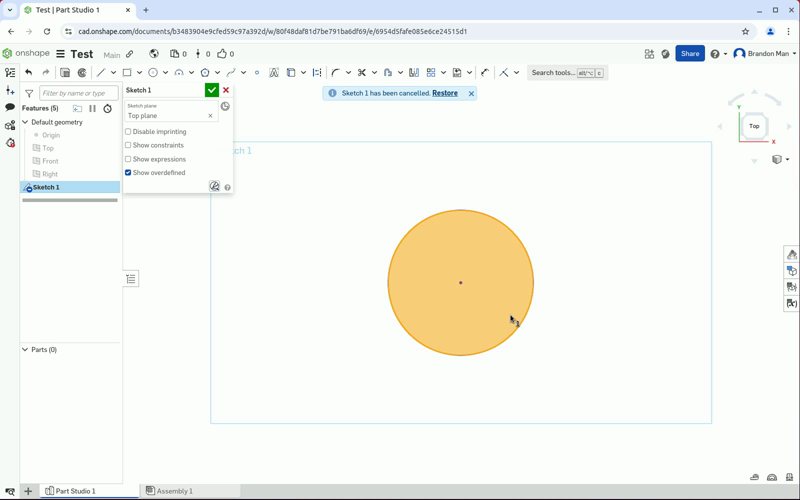
mouse_move(73, 352)
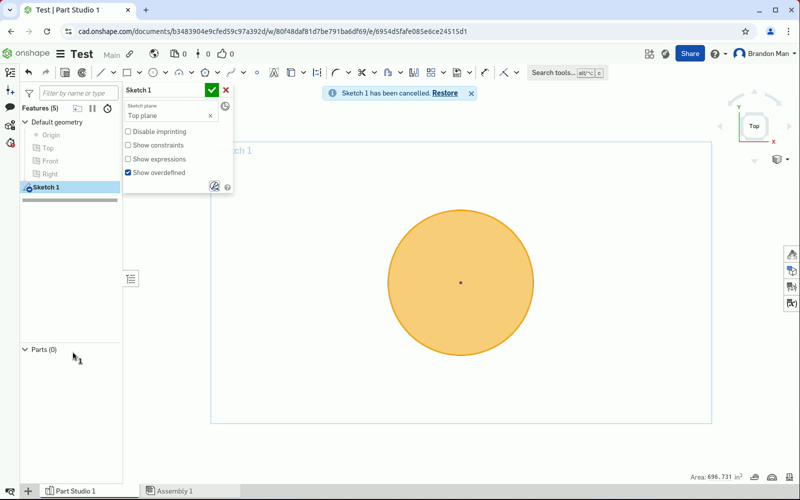
key(shift+y)
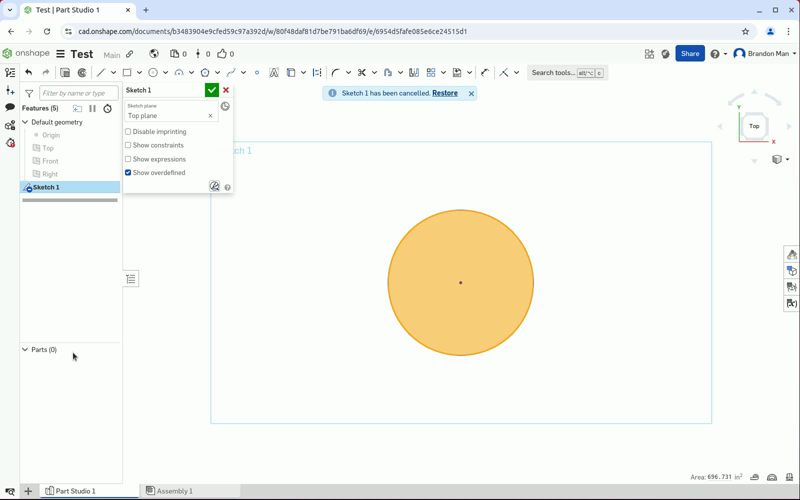
key(shift+e)
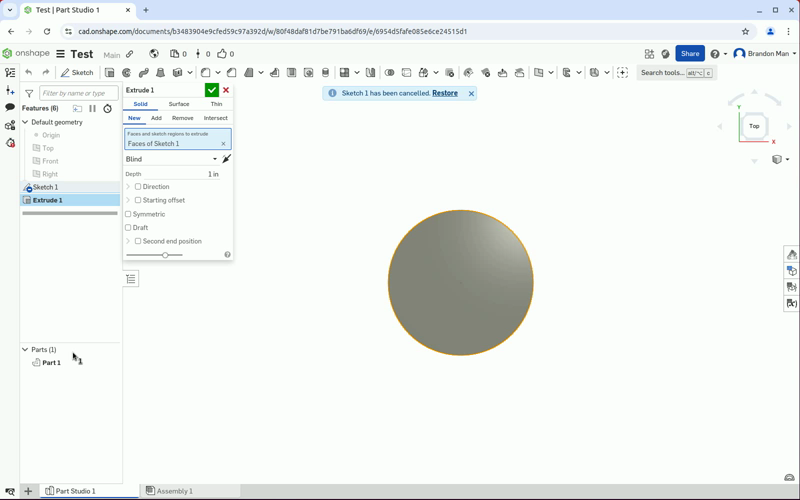
mouse_move(143, 106)
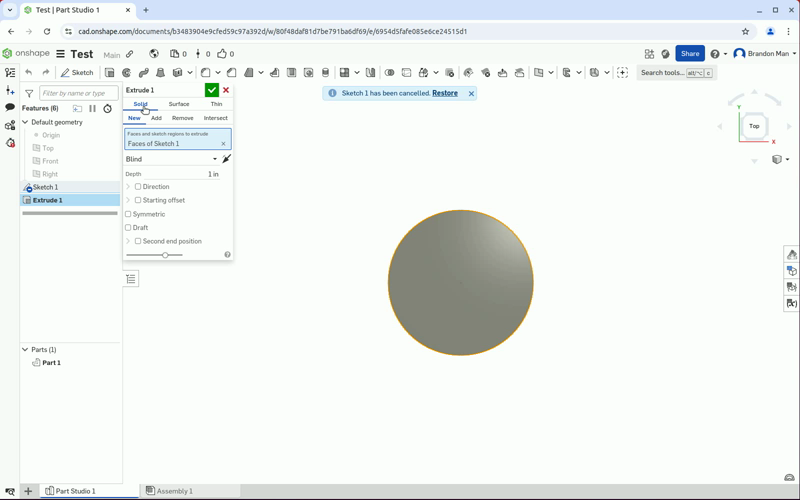
click(143, 106)
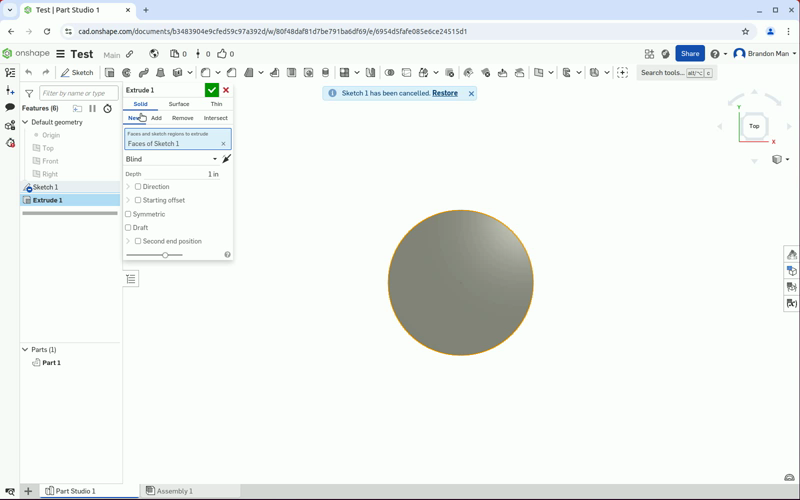
mouse_move(137, 120)
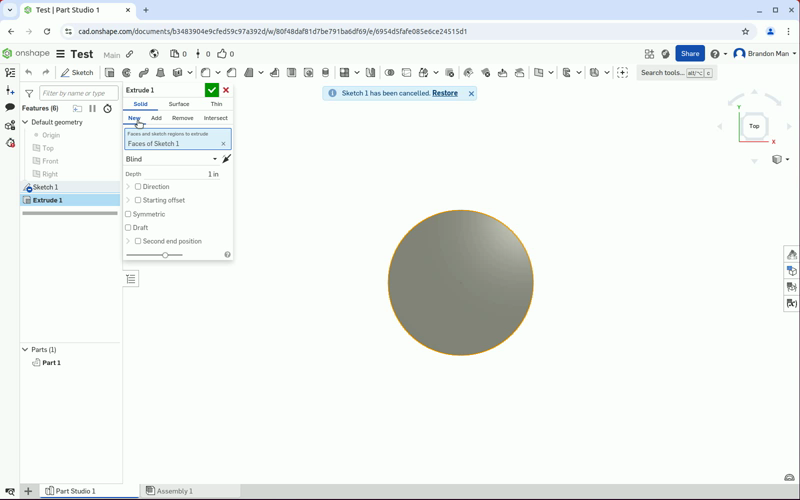
click(137, 120)
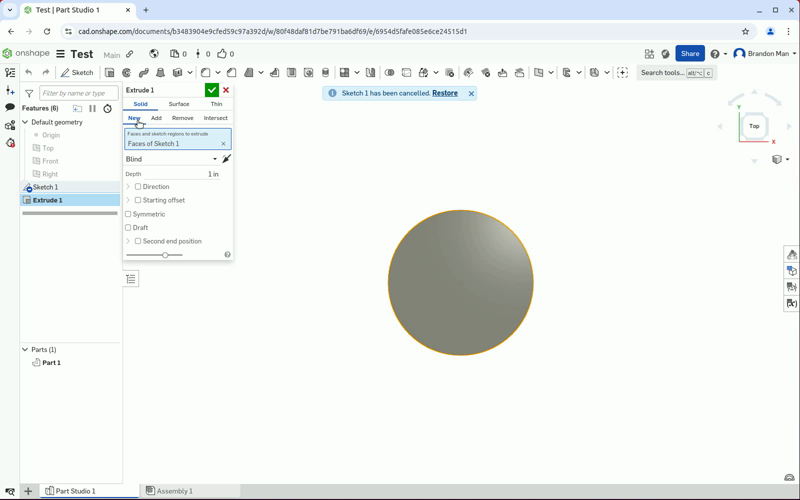
key(tab, 4)
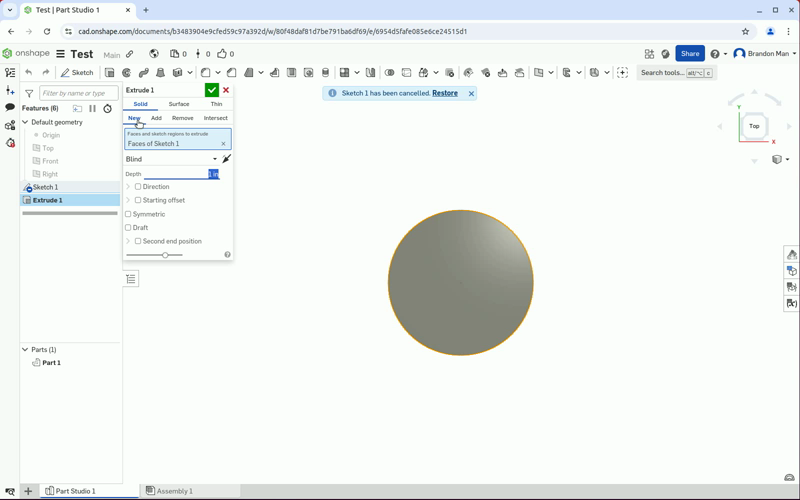
text(8.184)
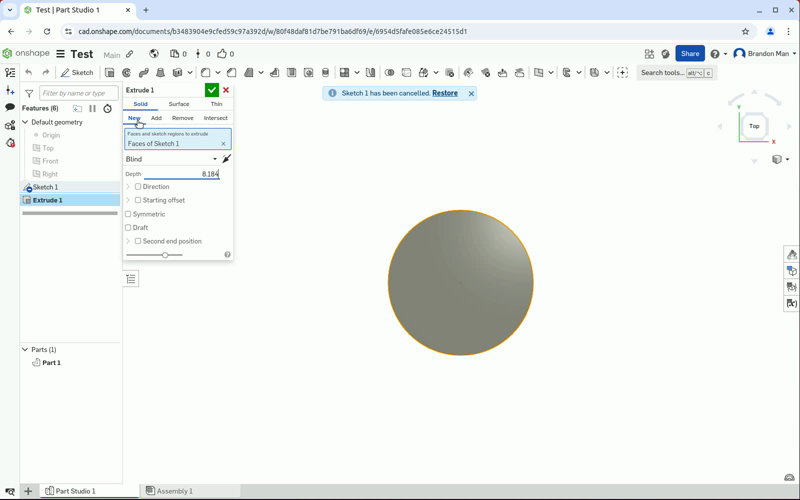
key(enter)
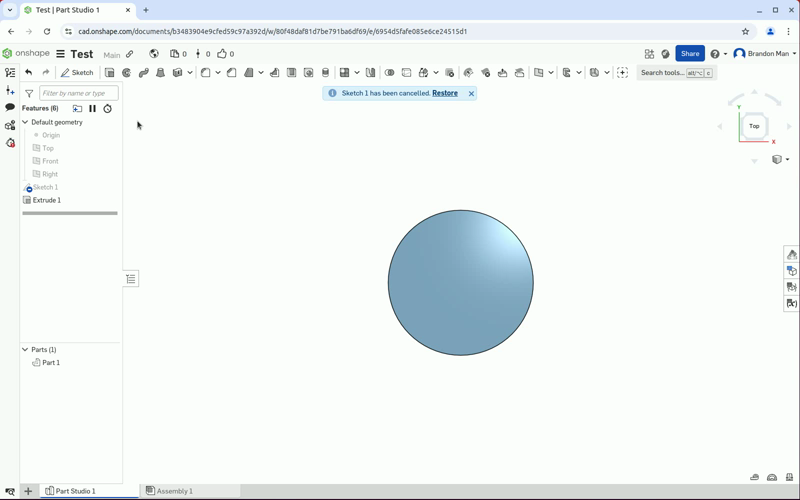
key(shift+h)
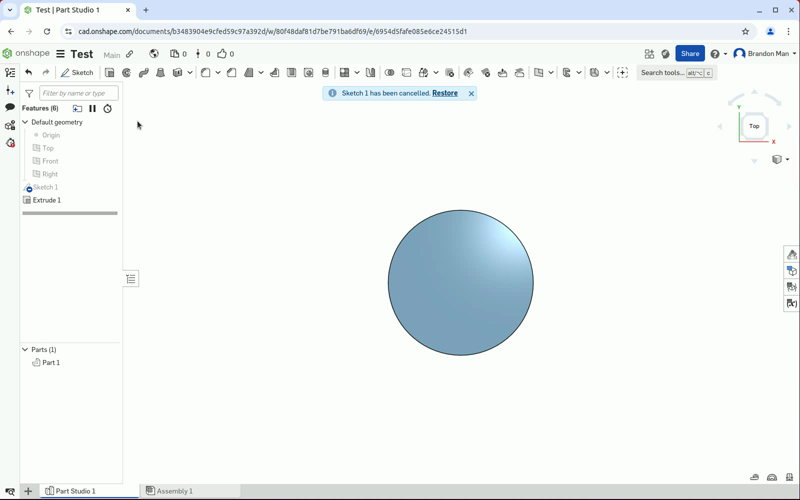
key(shift+h)
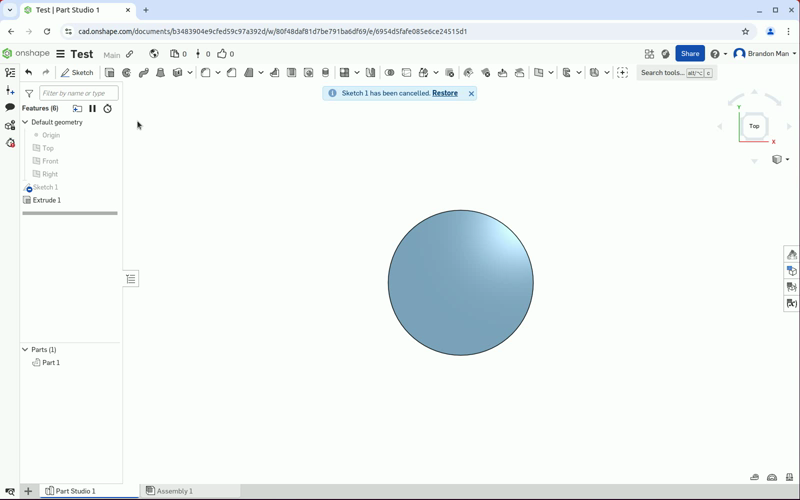
mouse_move(73, 189)
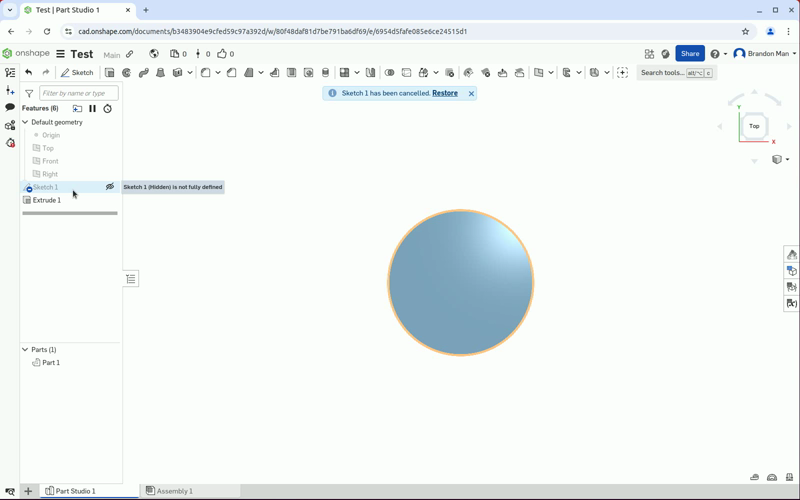
click(73, 189)
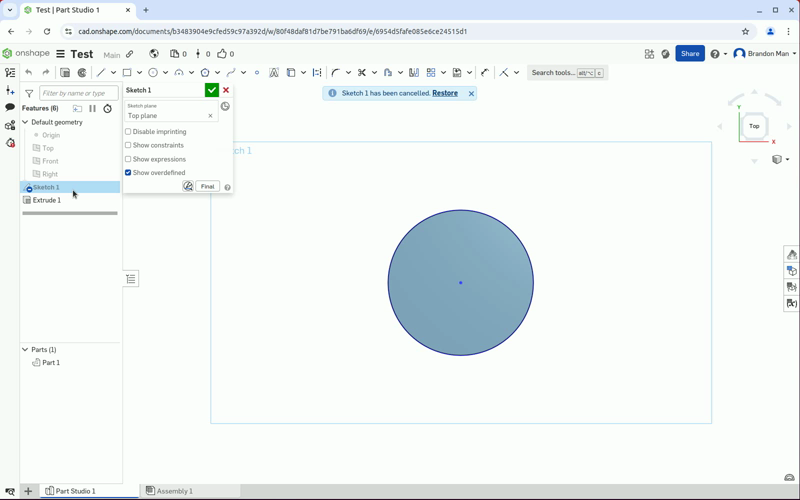
mouse_move(229, 92)
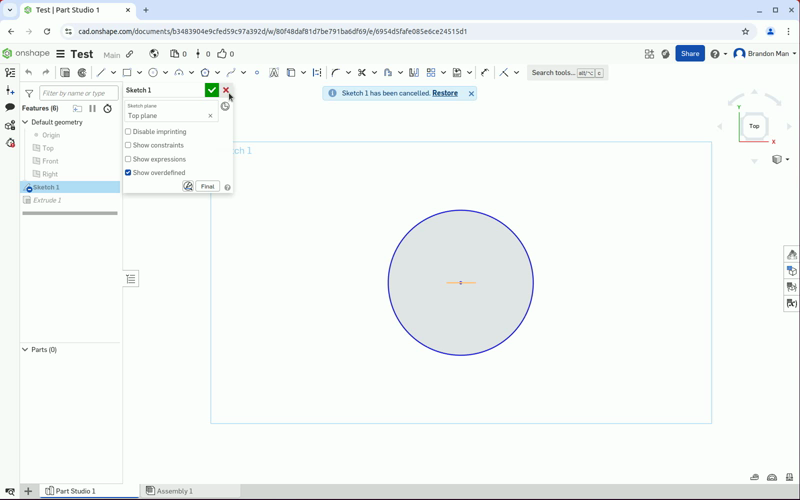
click(229, 92)
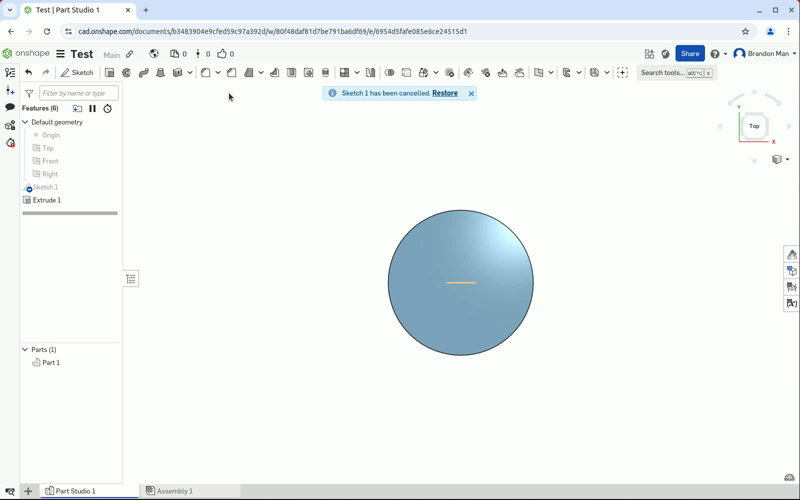
mouse_move(541, 75)
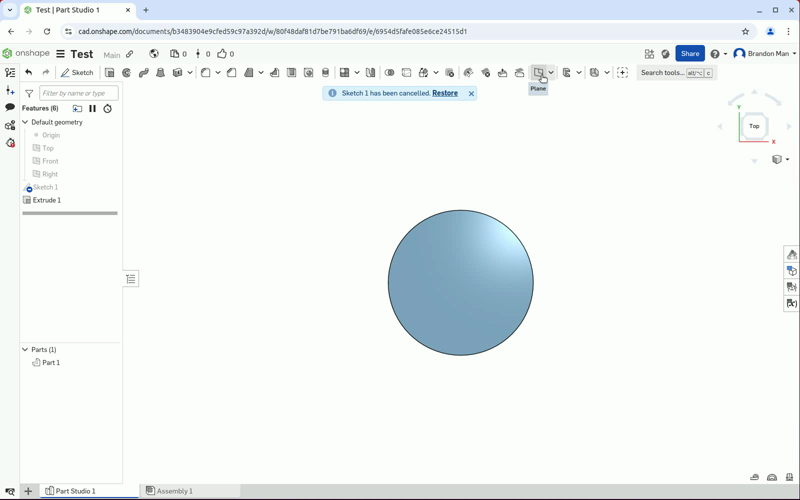
click(541, 75)
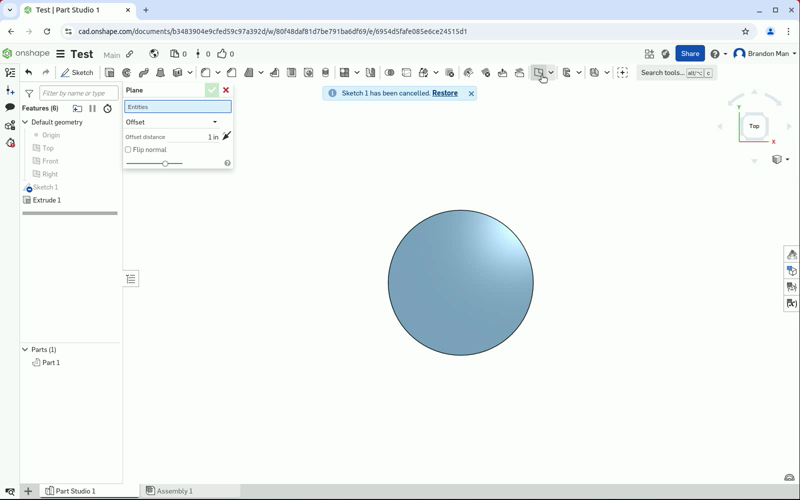
mouse_move(73, 150)
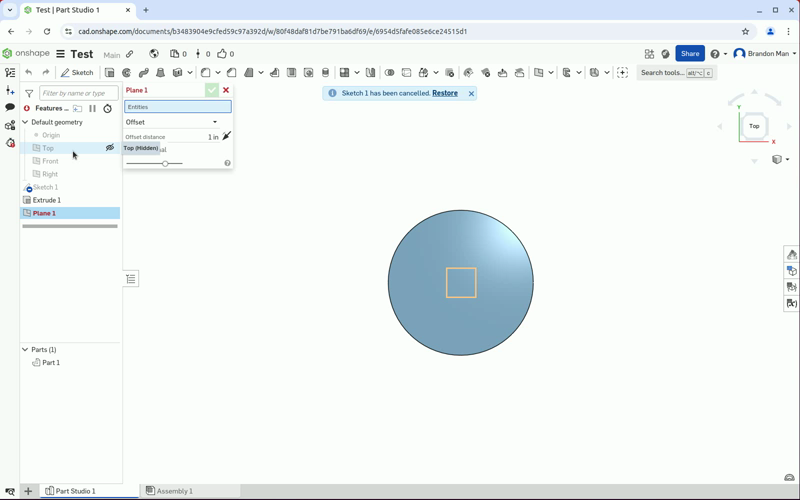
click(73, 150)
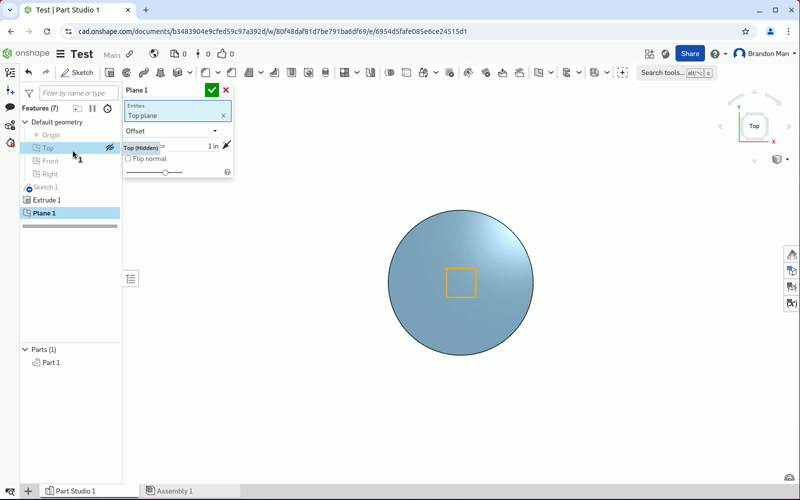
key(tab, 2)
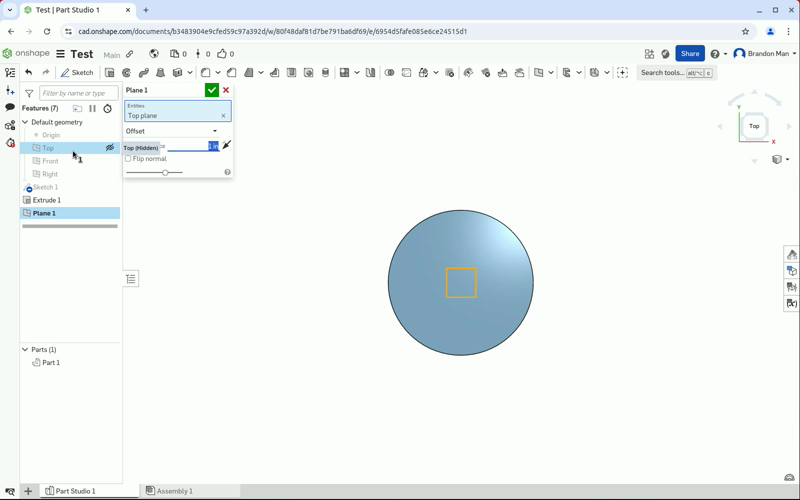
text(8.196)
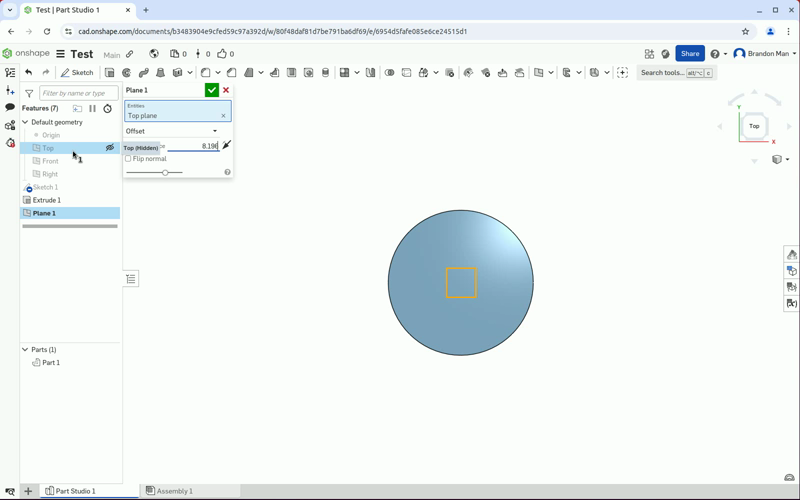
key(enter, 2)
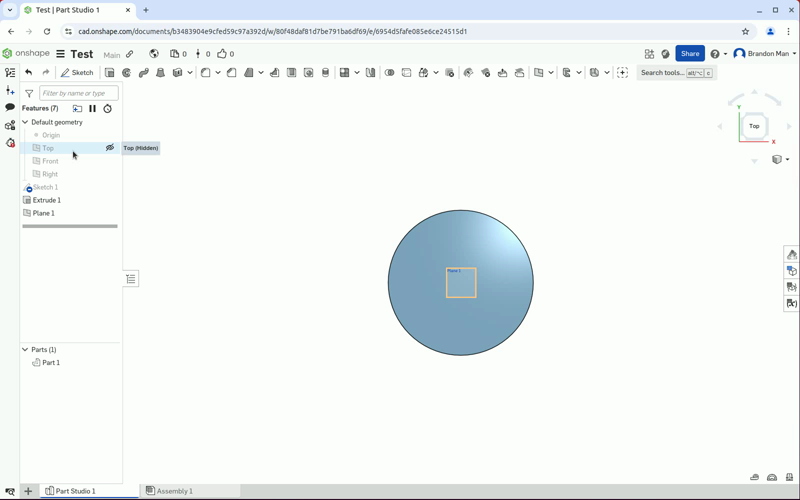
key(shift+s)
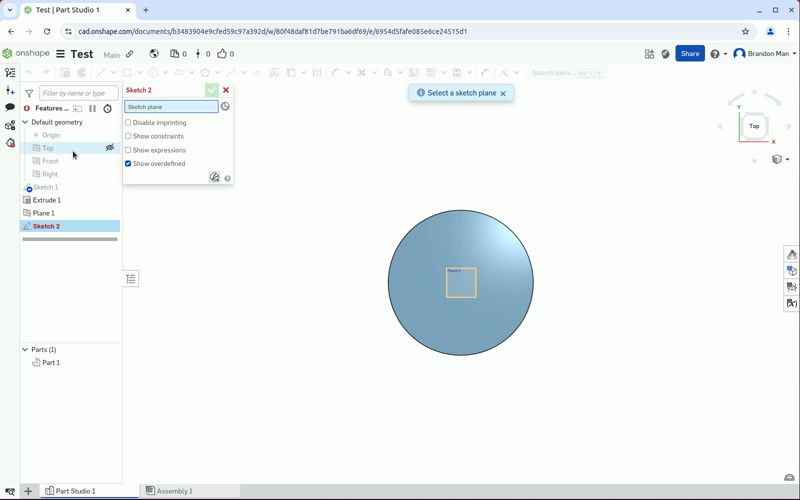
mouse_move(73, 215)
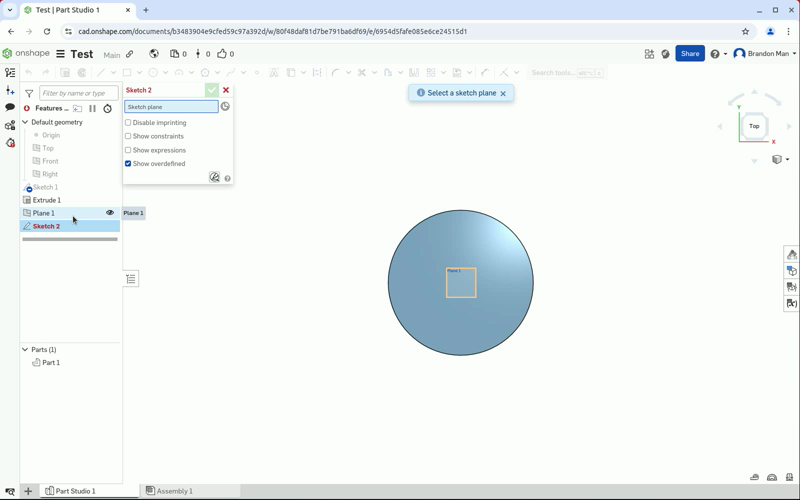
click(73, 215)
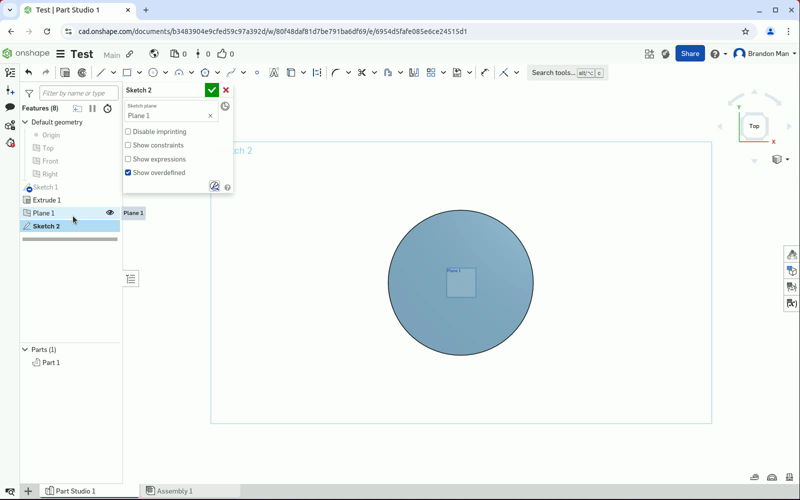
mouse_move(73, 352)
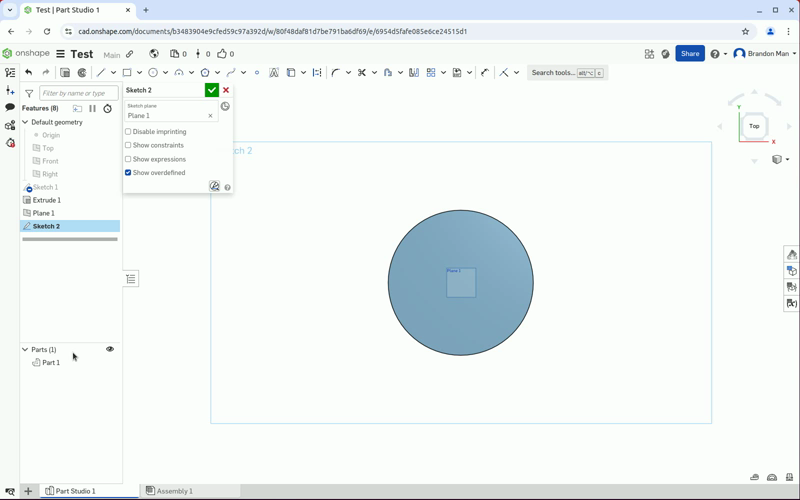
key(y)
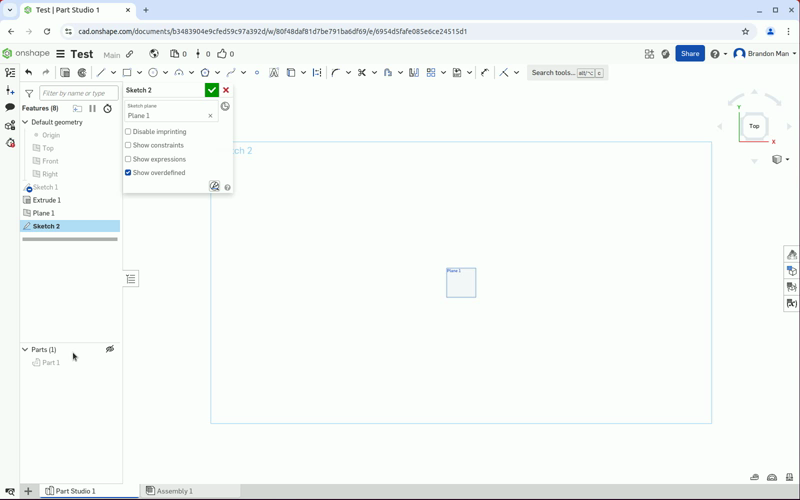
key(c)
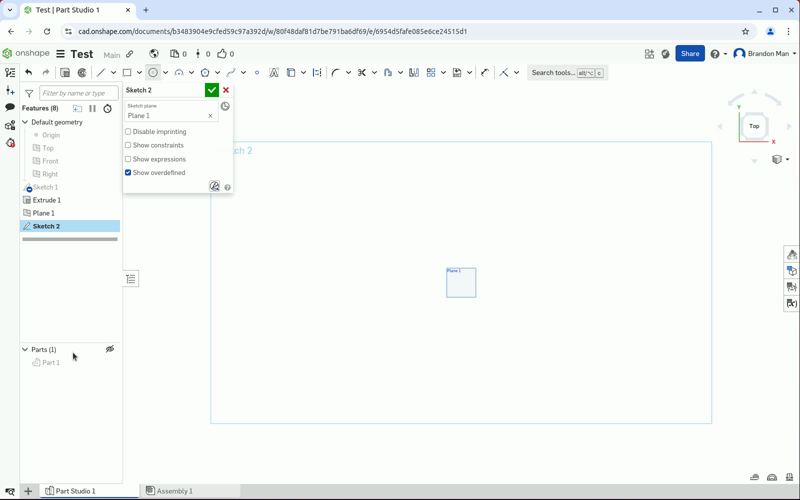
key_down(shift)
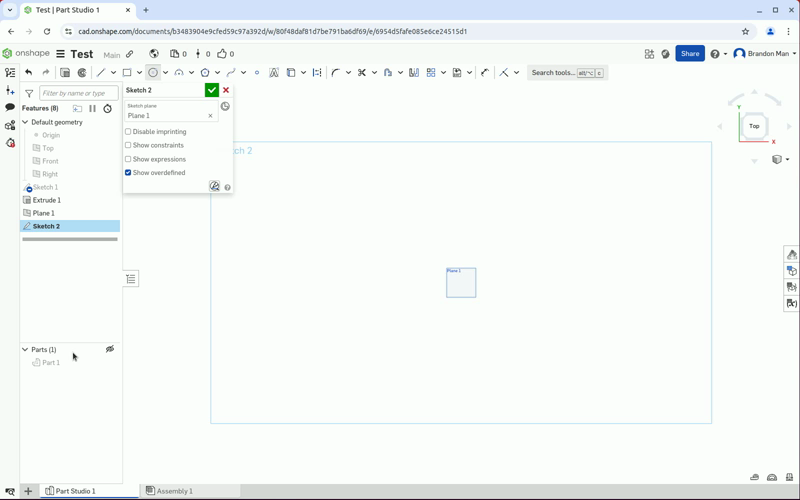
mouse_move(460, 282)
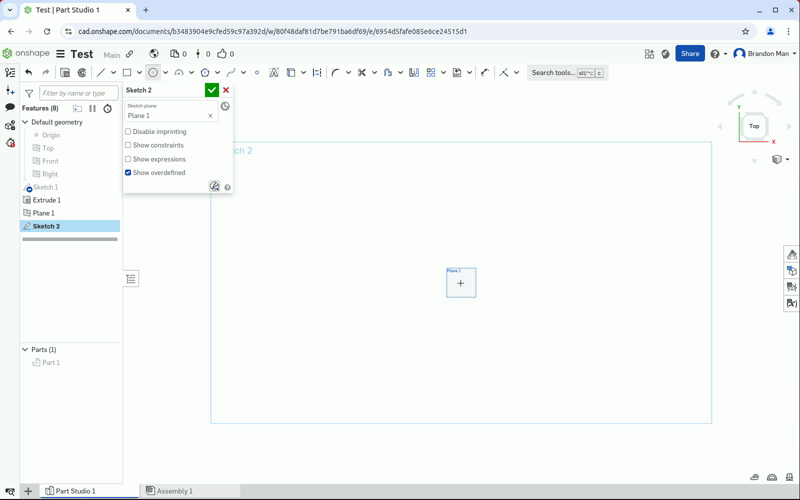
click(460, 282)
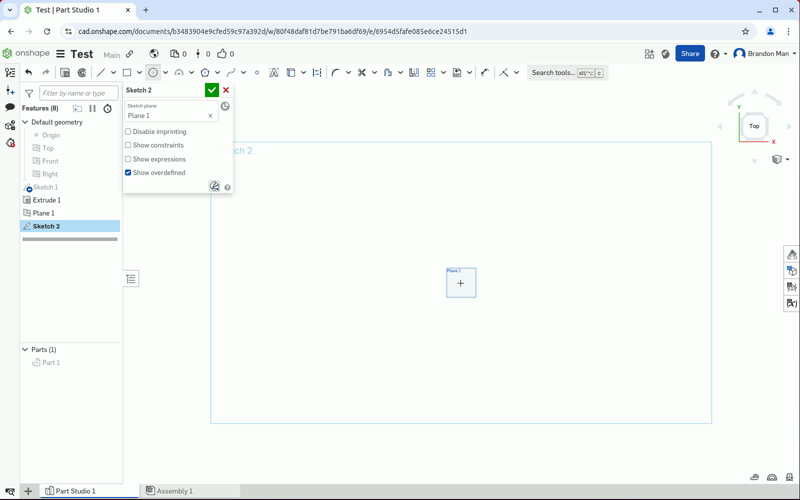
key_up(shift)
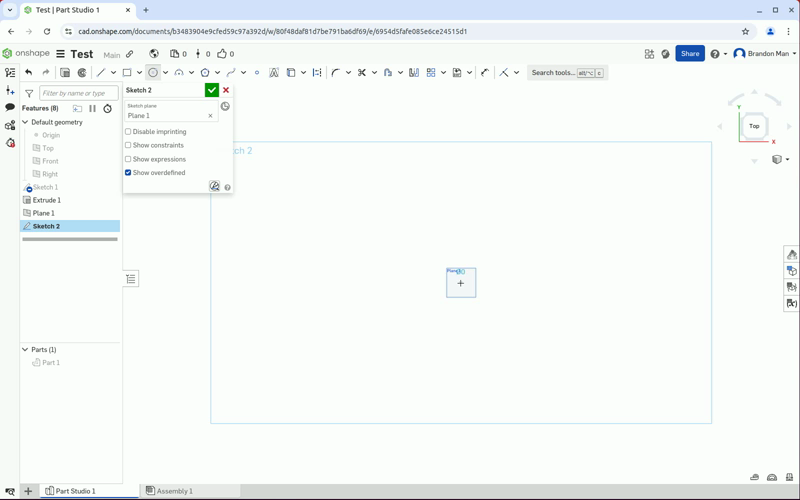
mouse_move(511, 282)
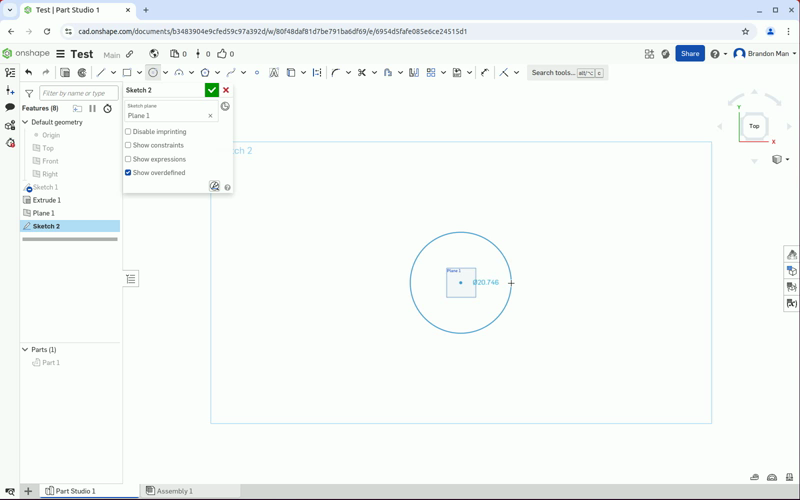
click(511, 282)
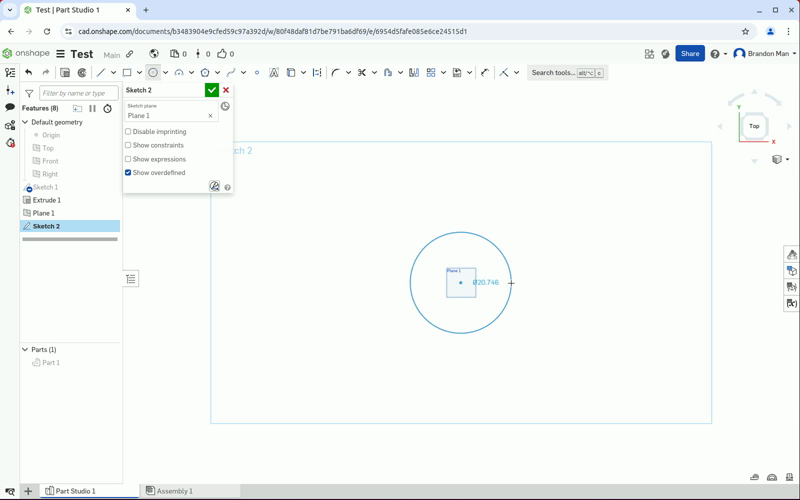
key(esc)
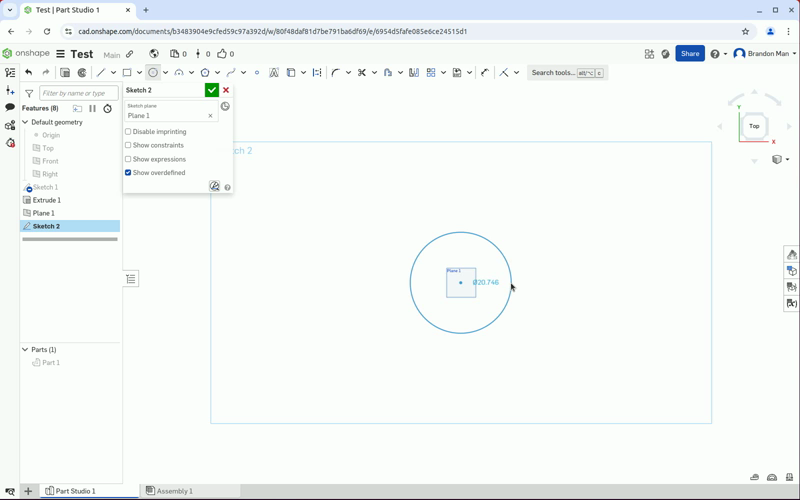
mouse_move(449, 263)
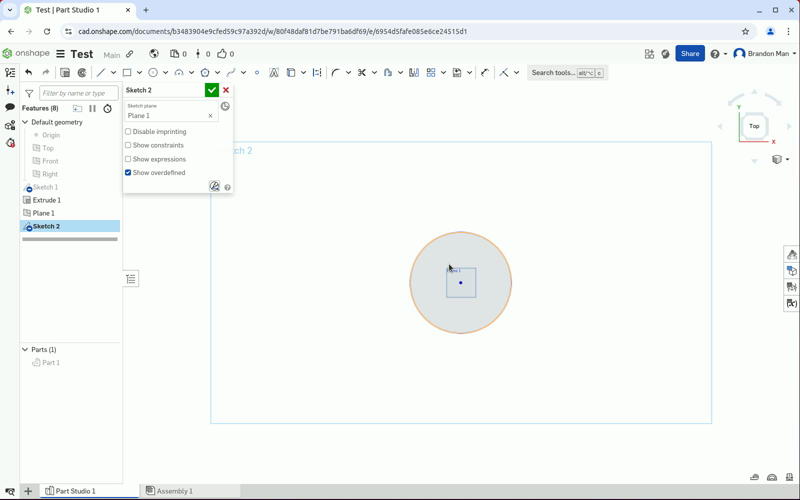
click(449, 263)
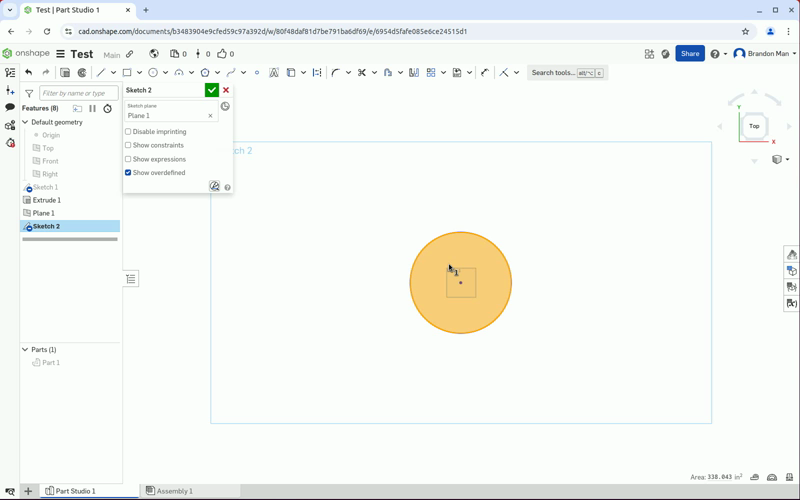
mouse_move(73, 352)
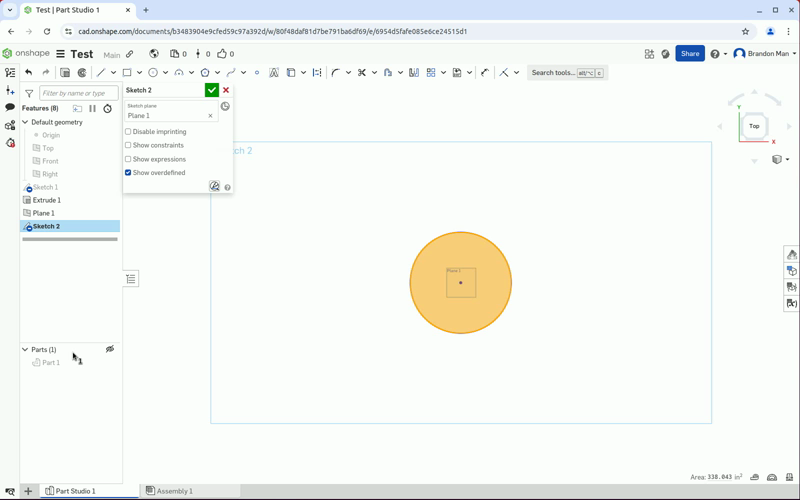
key(shift+y)
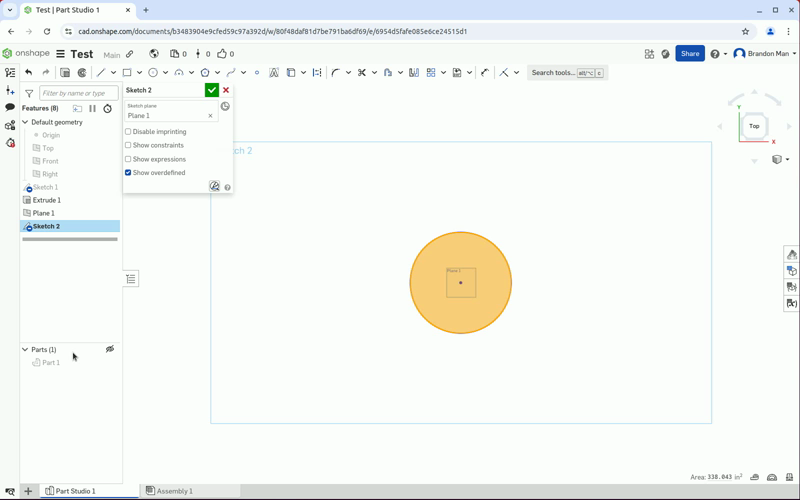
key(shift+e)
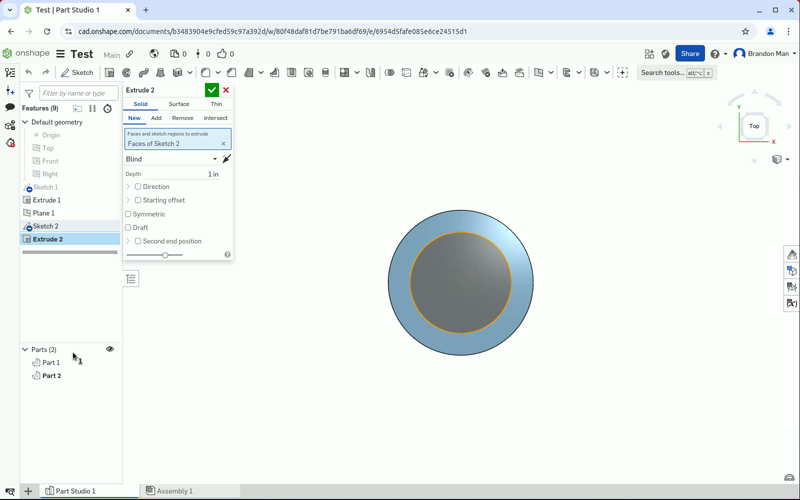
mouse_move(143, 106)
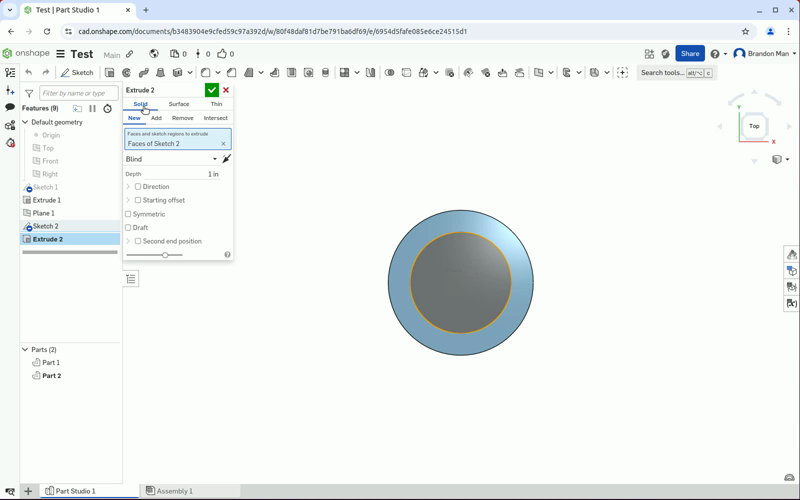
click(143, 106)
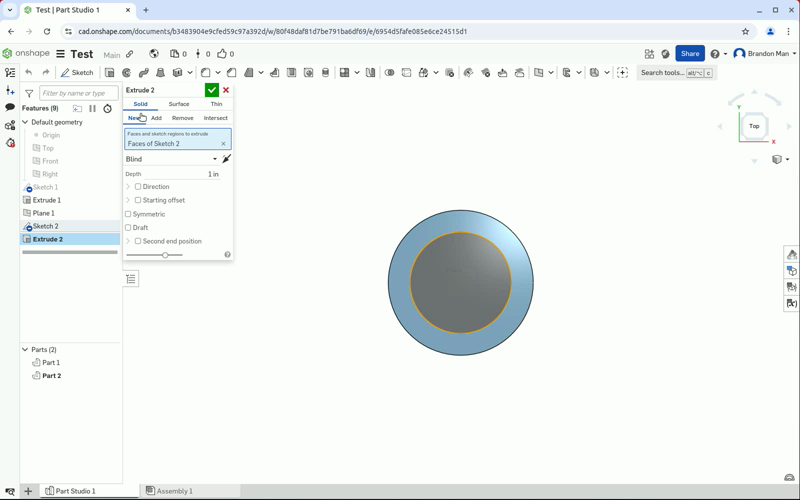
mouse_move(137, 120)
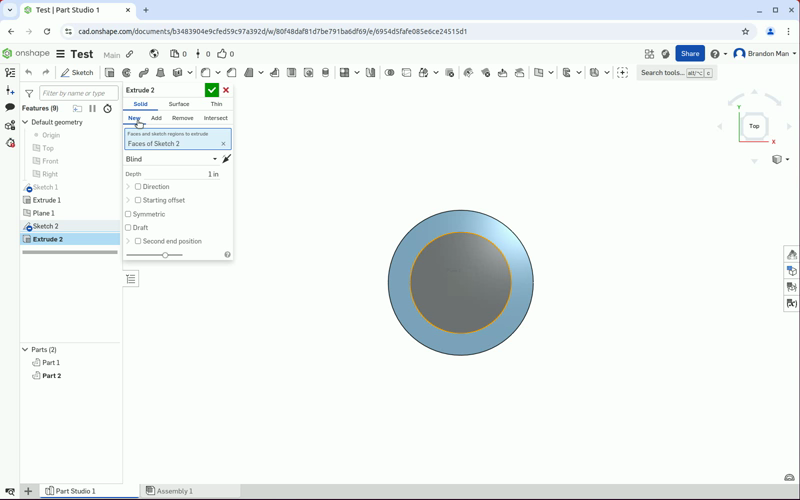
click(137, 120)
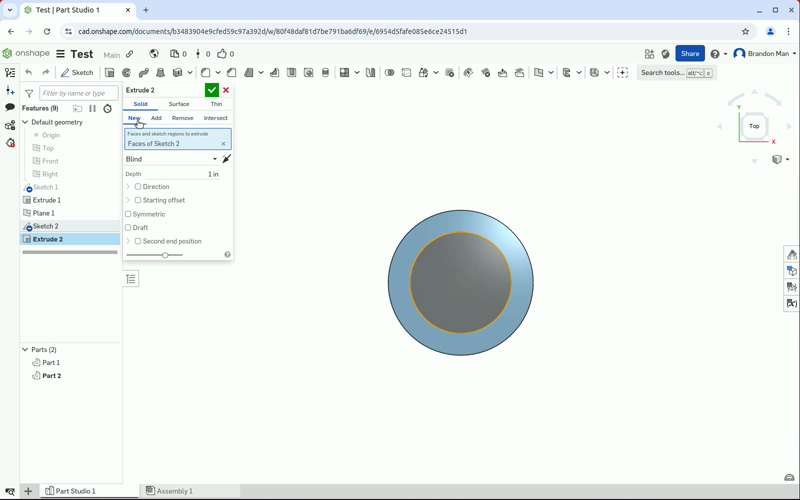
key(tab, 4)
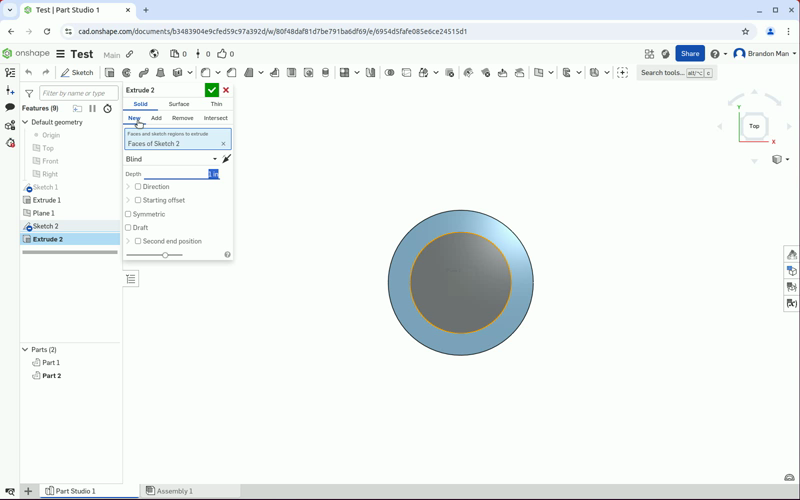
text(11.554)
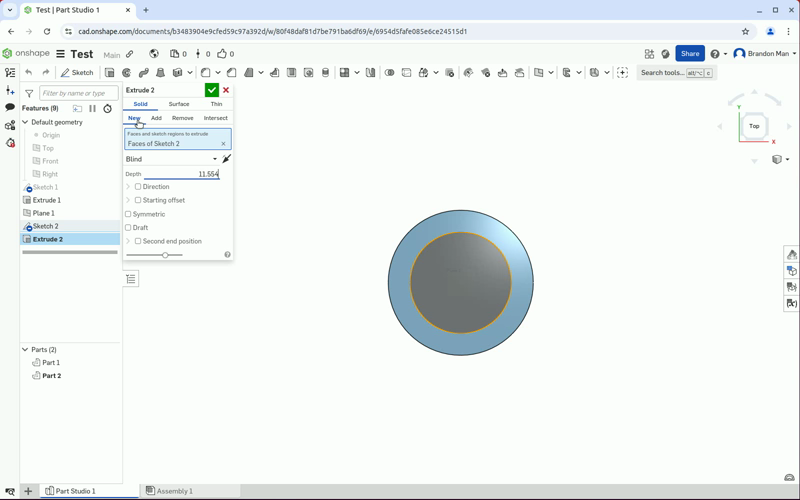
key(enter)
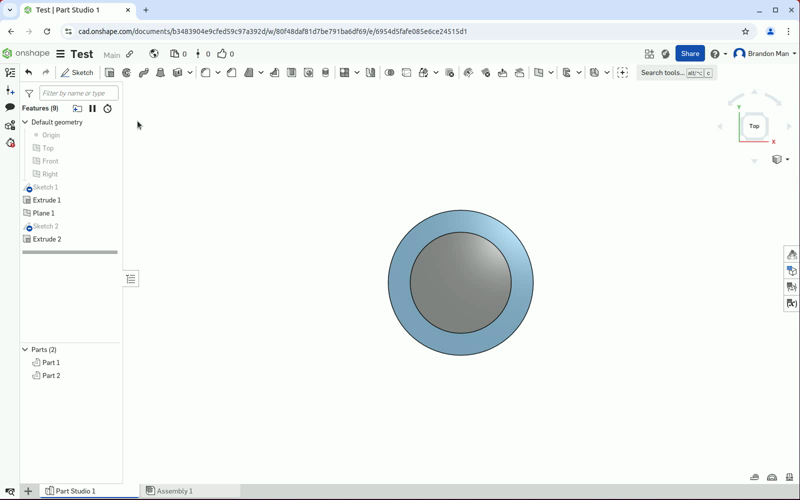
key(shift+h)
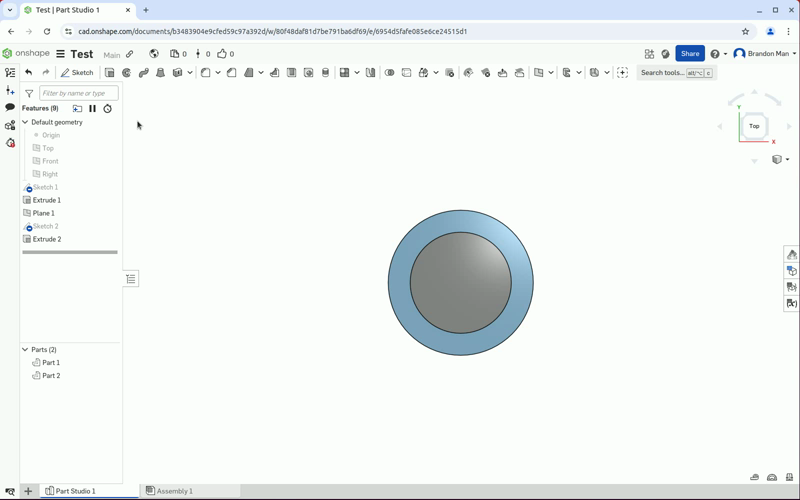
key(shift+h)
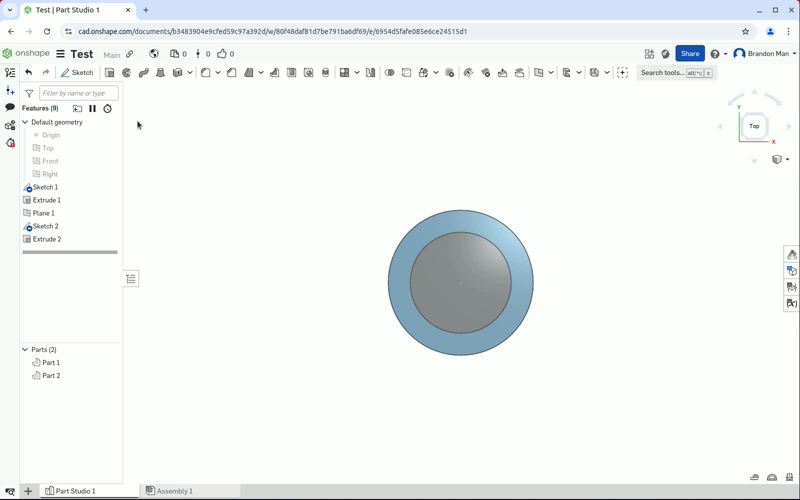
key(shift+7)
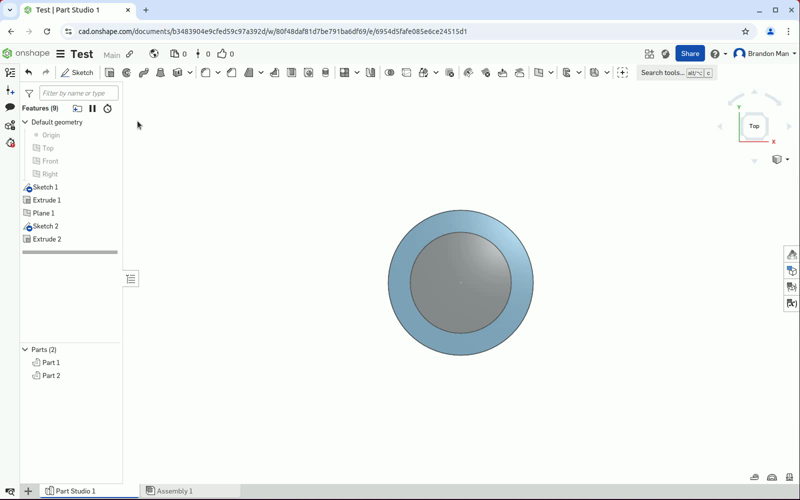
key(up, 3)
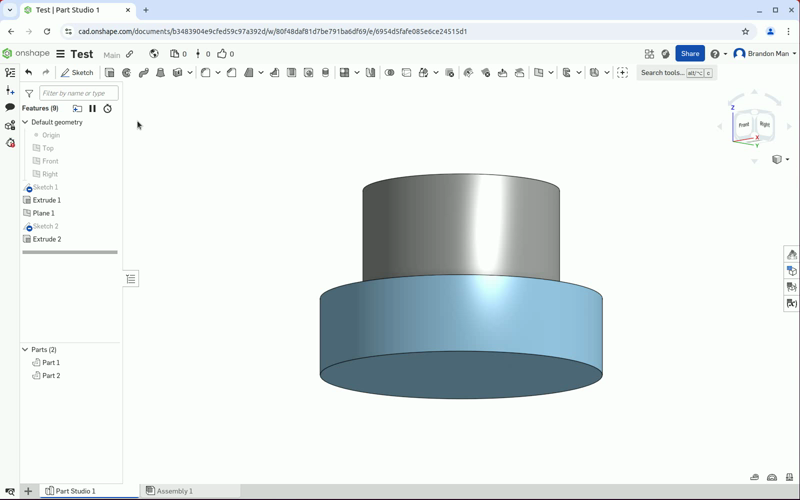
key(left, 3)
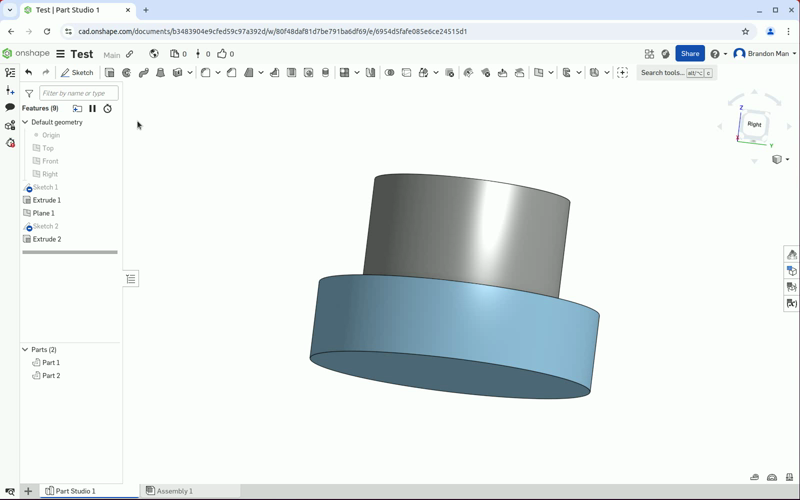
key(right, 3)
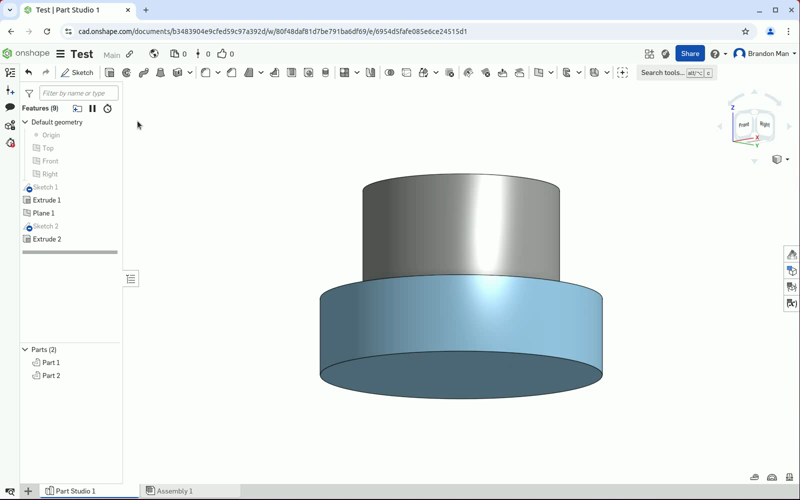
key(down, 3)
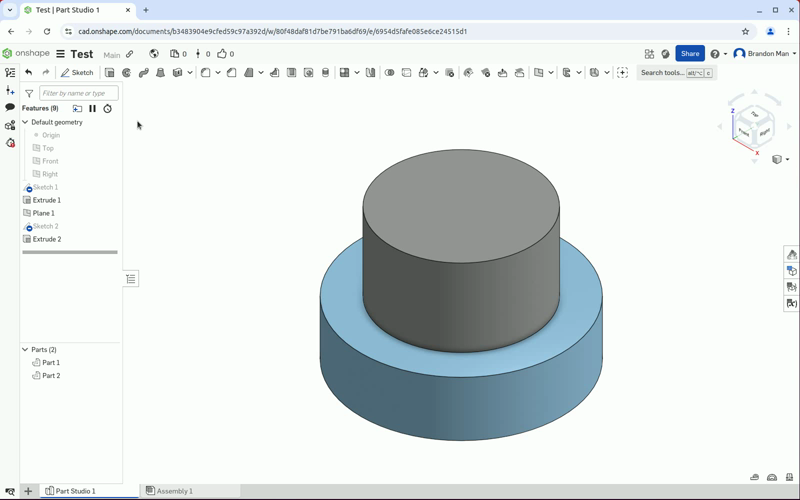
mouse_move(73, 189)
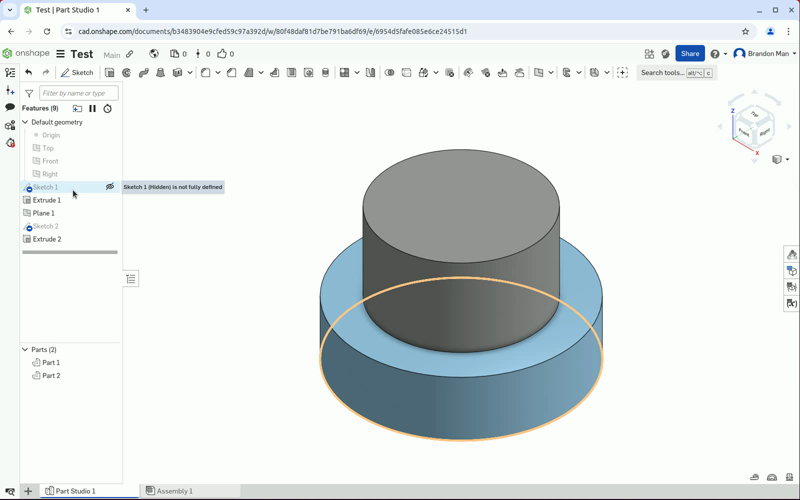
click(73, 189)